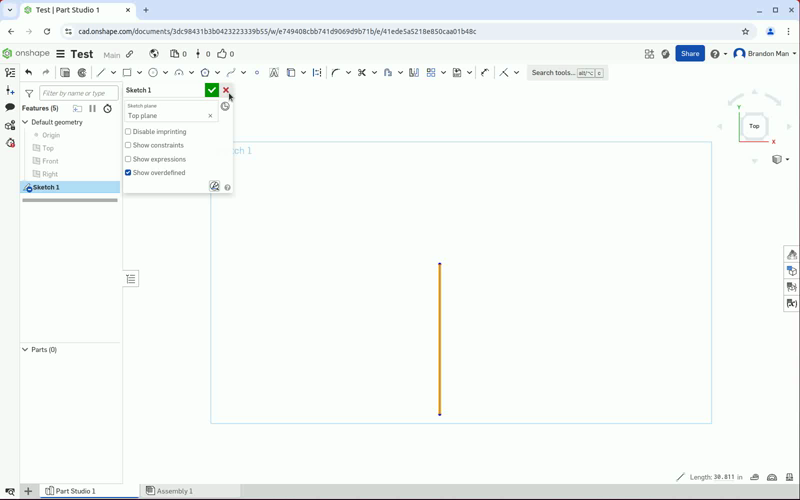
key(shift+h)
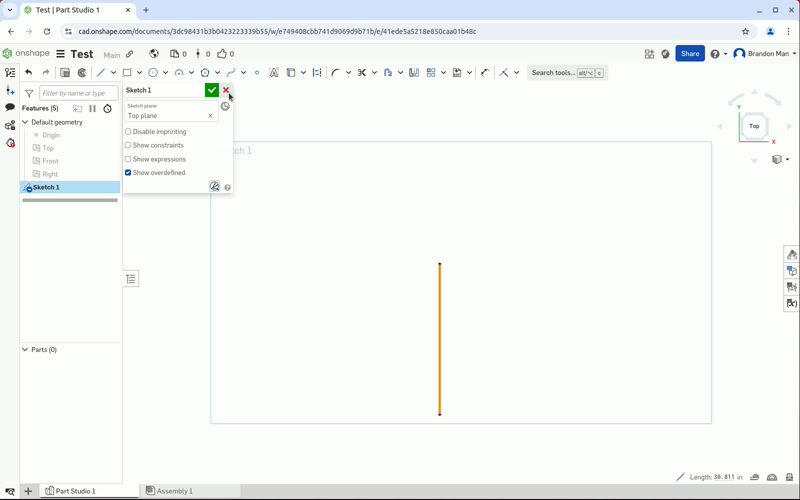
key(shift+s)
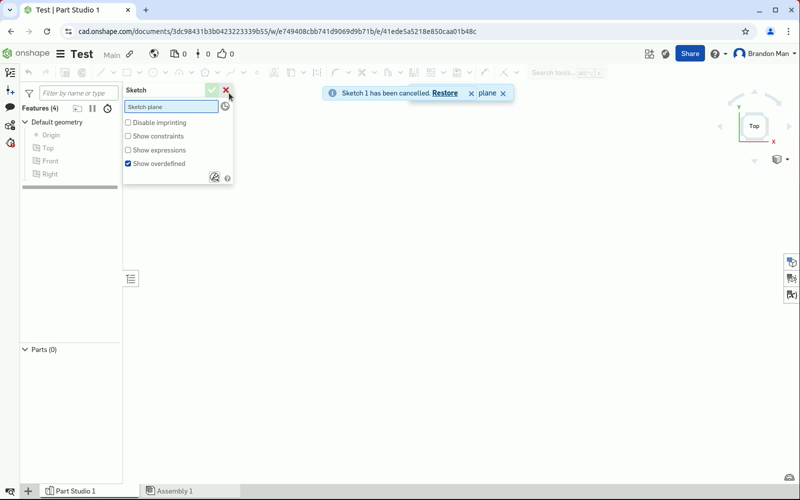
mouse_move(73, 150)
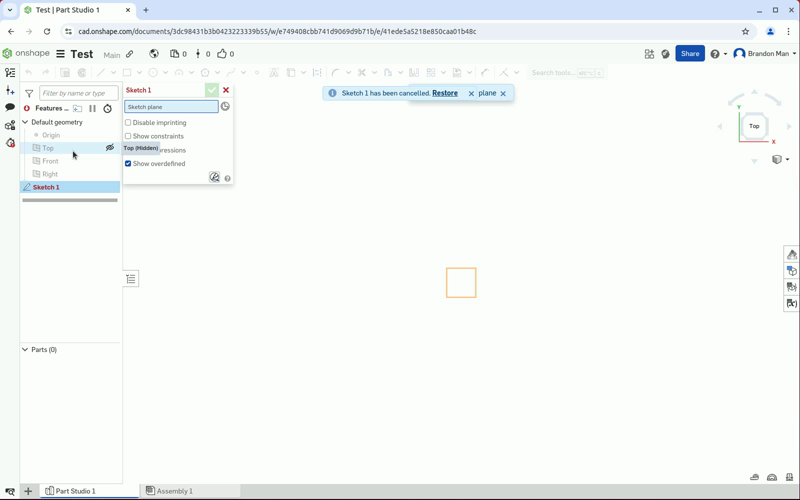
click(73, 150)
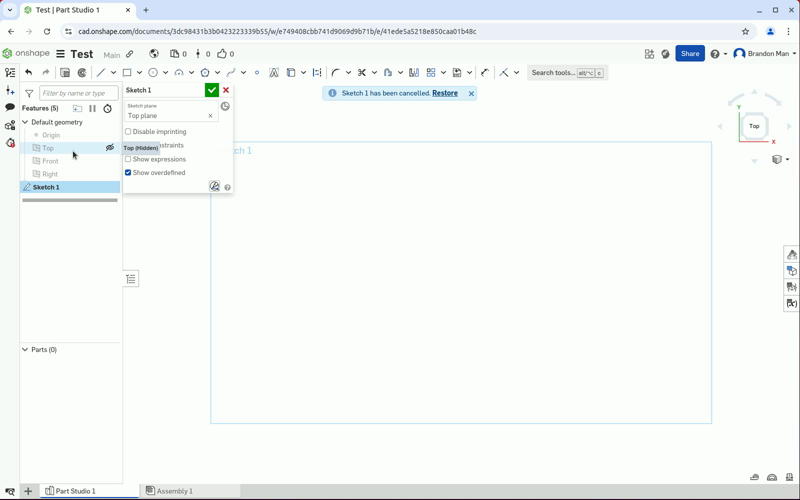
mouse_move(73, 352)
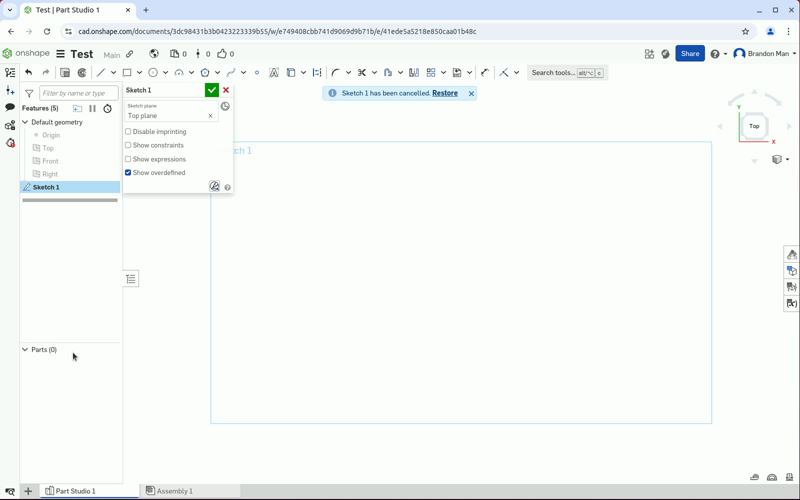
key(y)
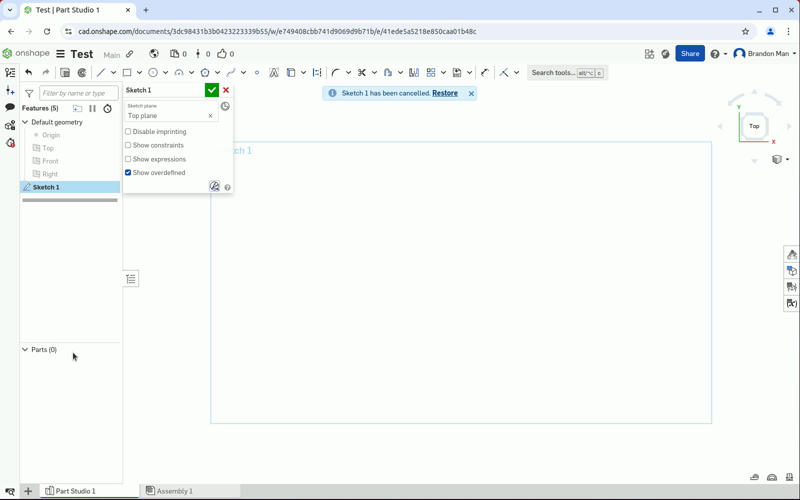
key(l)
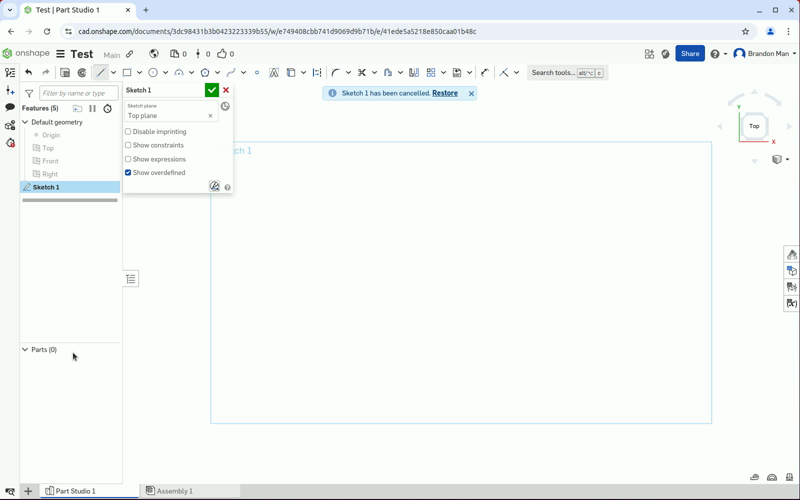
key_down(shift)
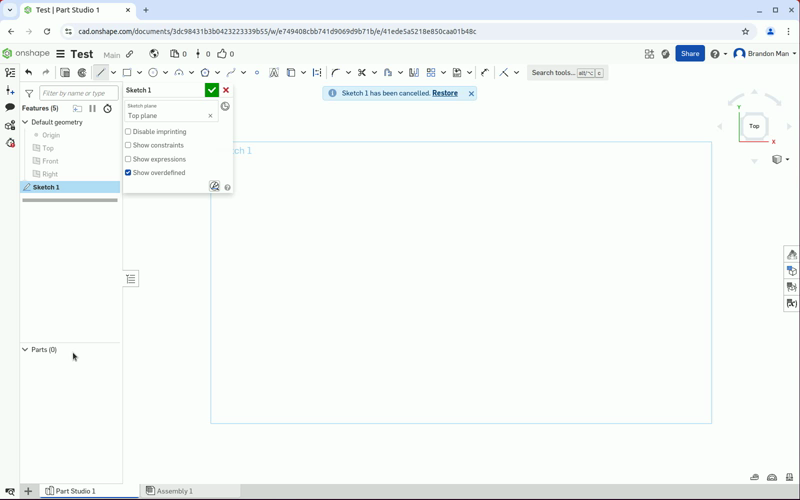
mouse_move(388, 330)
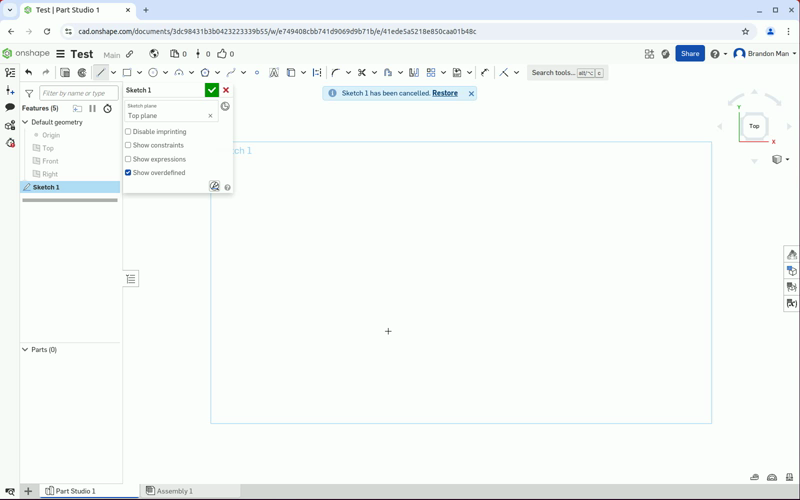
click(388, 330)
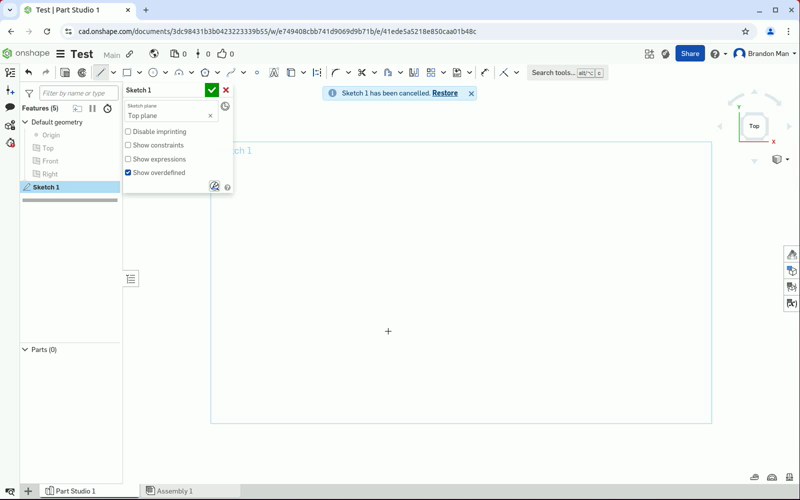
key_up(shift)
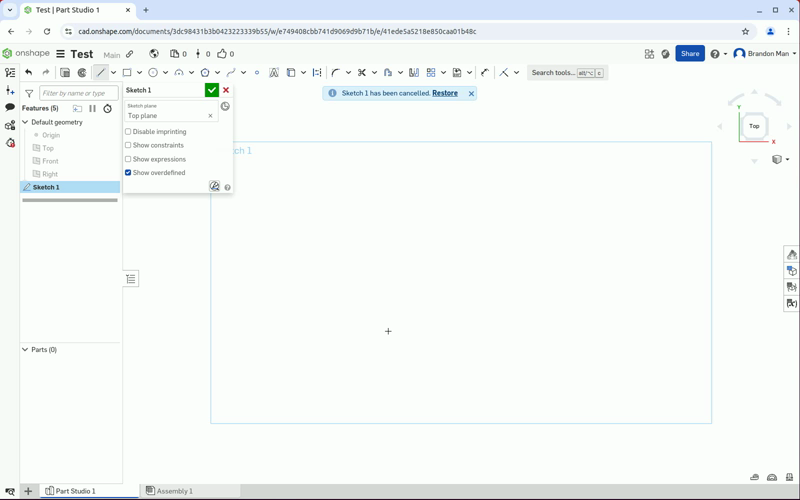
key_down(shift)
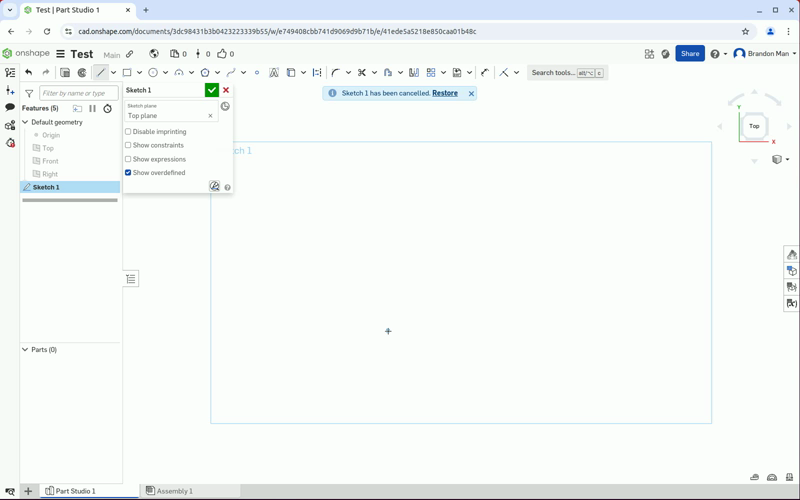
mouse_move(534, 330)
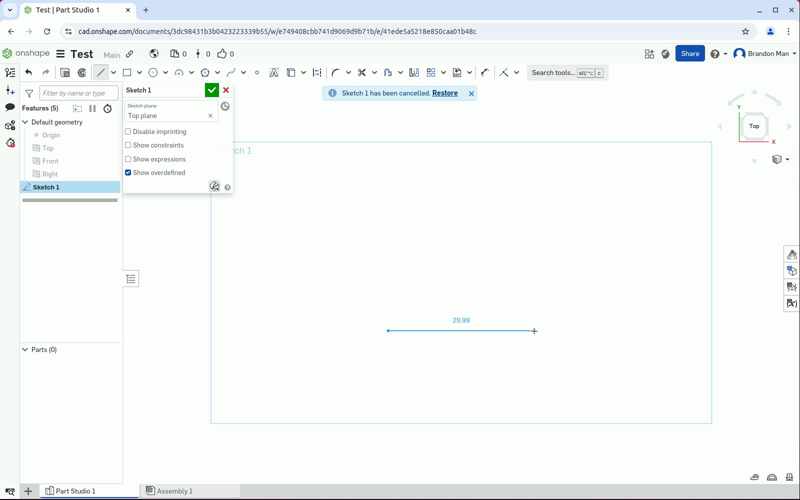
click(534, 330)
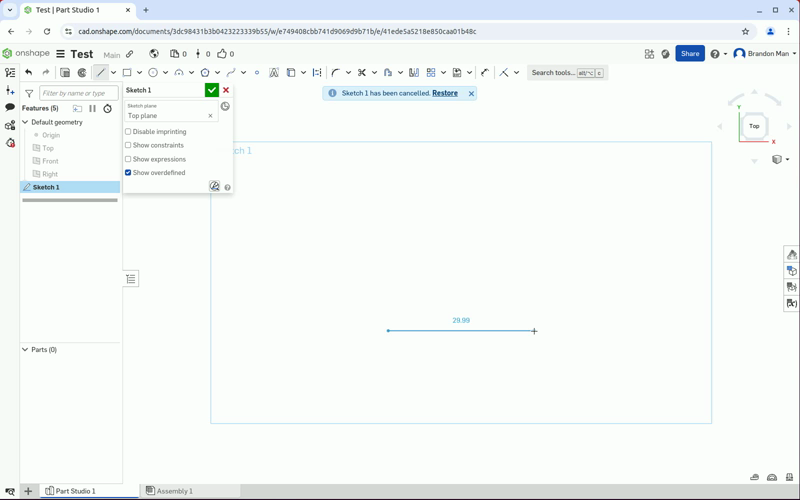
key_up(shift)
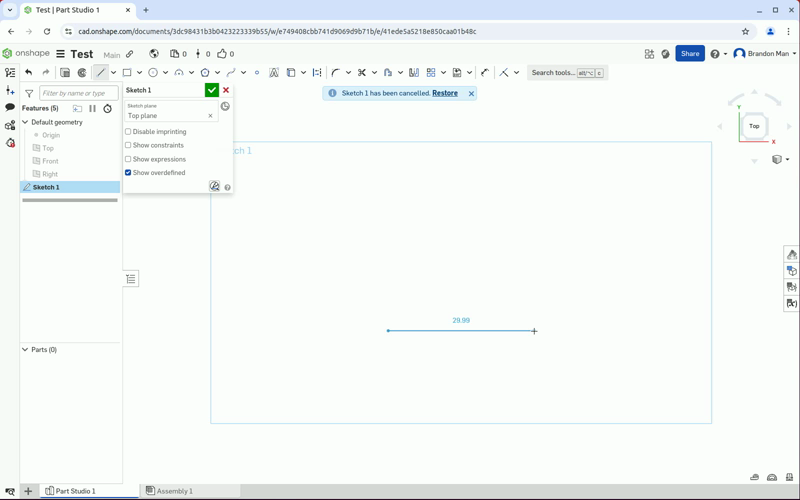
key_down(shift)
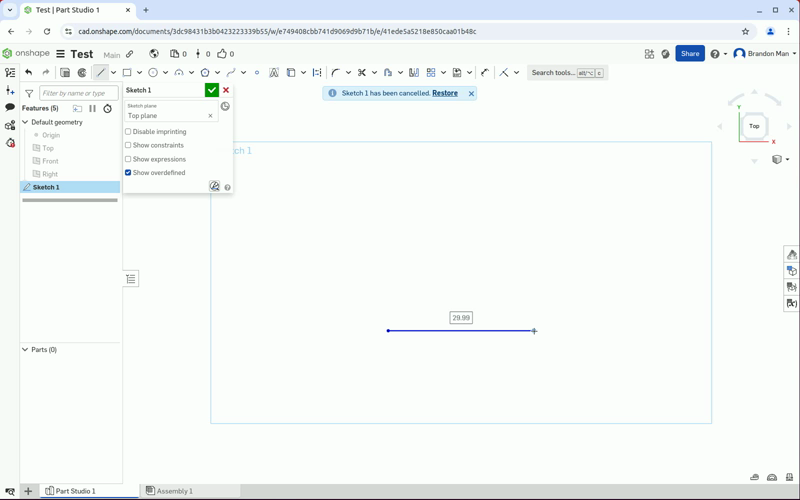
mouse_move(534, 234)
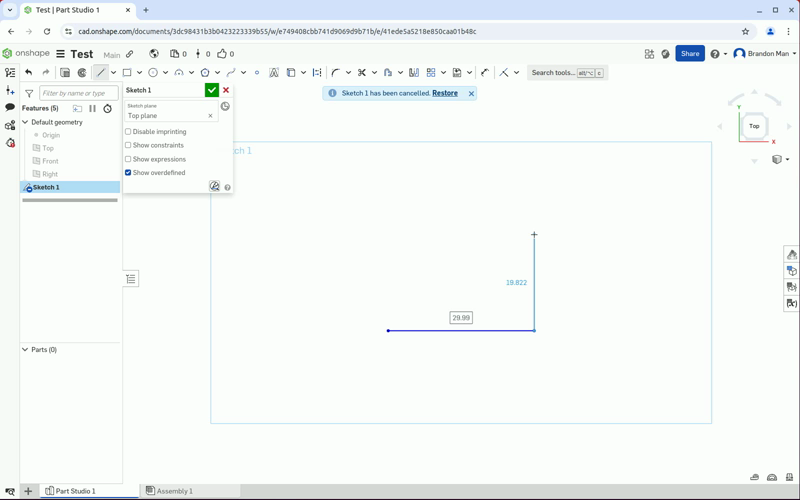
click(534, 234)
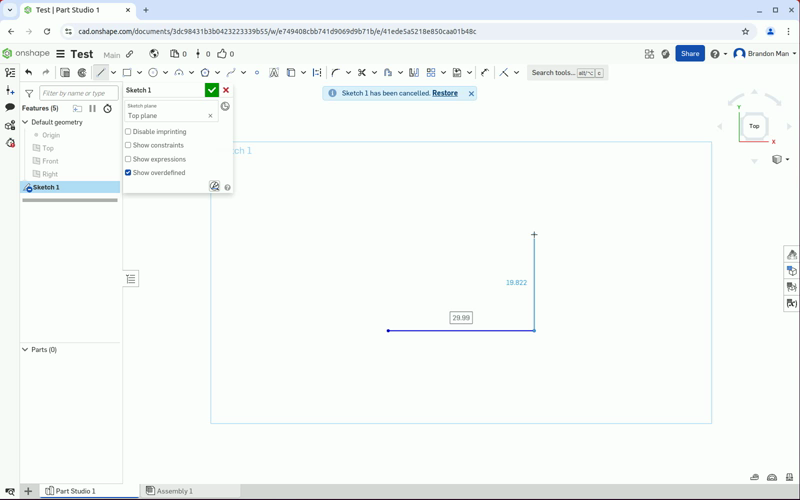
key_up(shift)
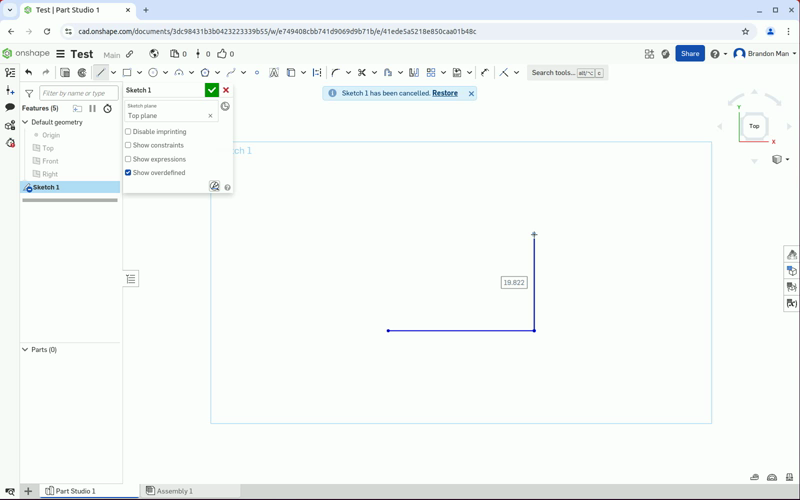
key_down(shift)
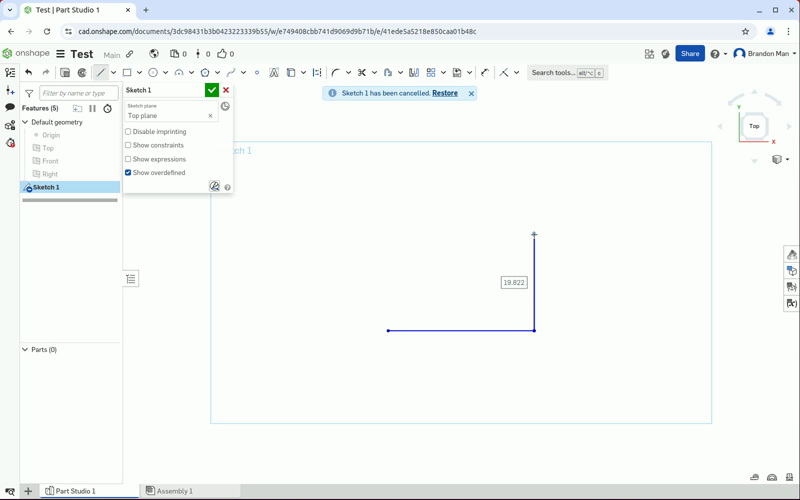
mouse_move(388, 234)
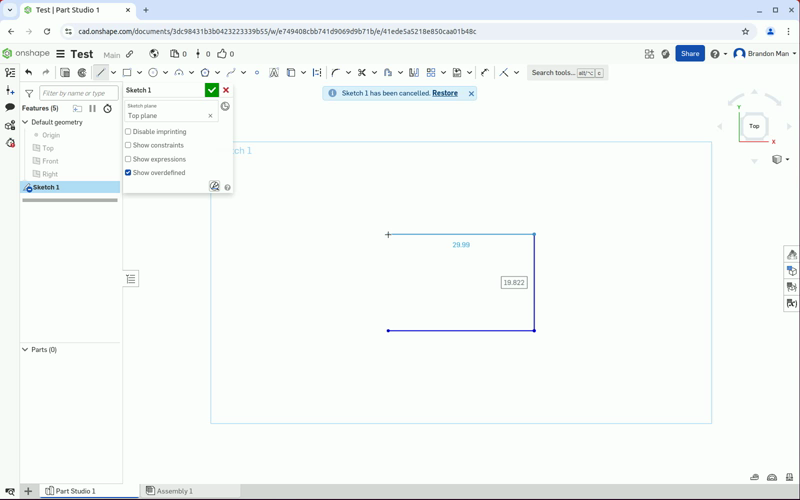
click(388, 234)
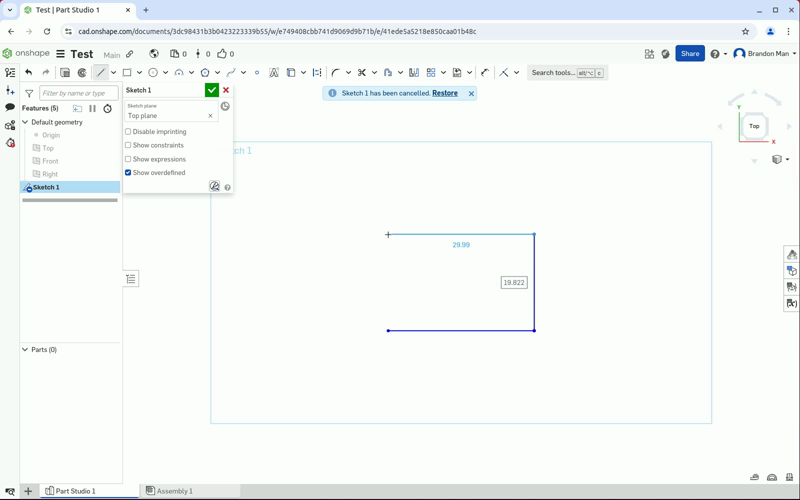
key_up(shift)
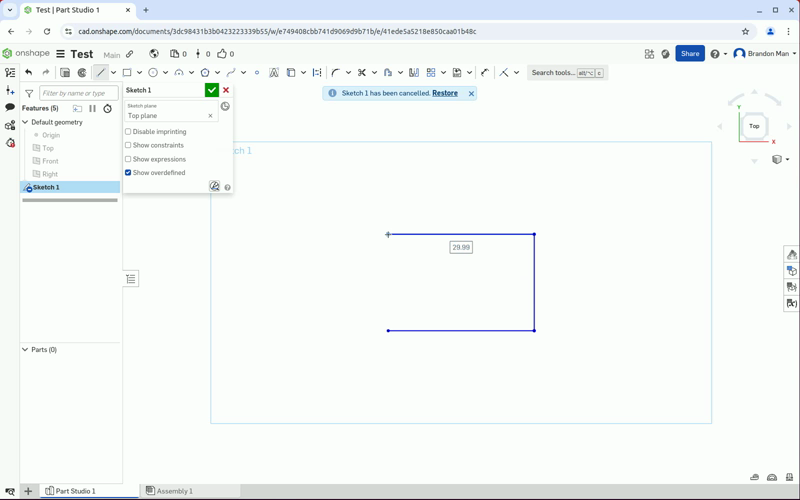
key_down(shift)
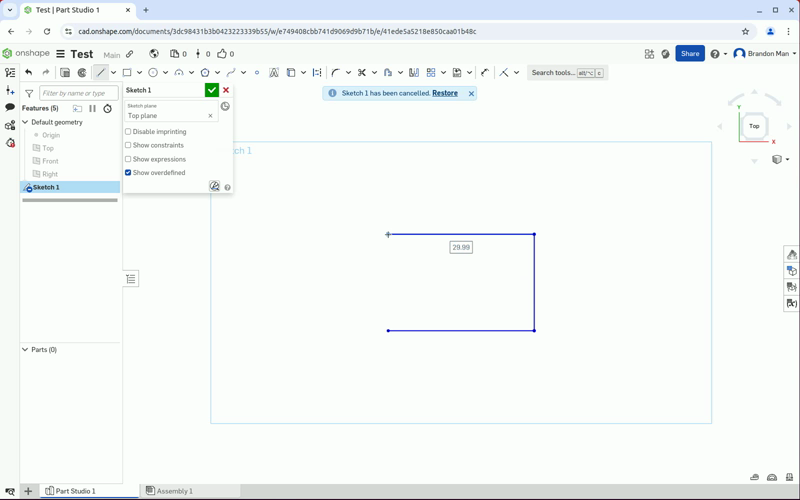
mouse_move(388, 330)
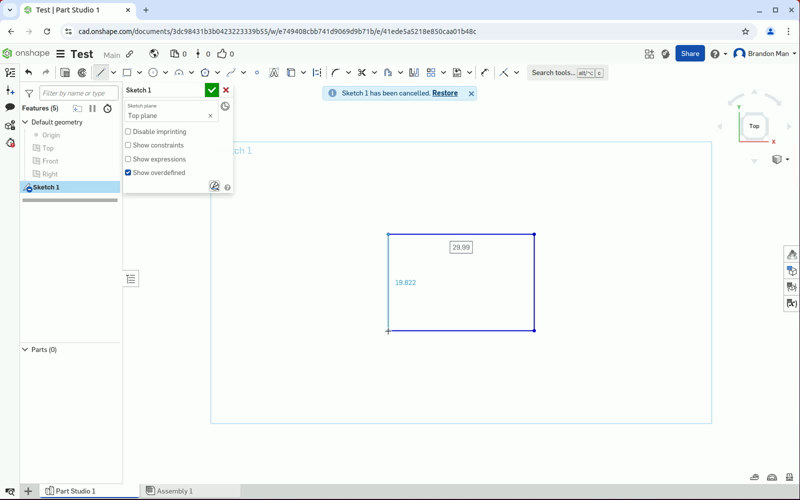
key_up(shift)
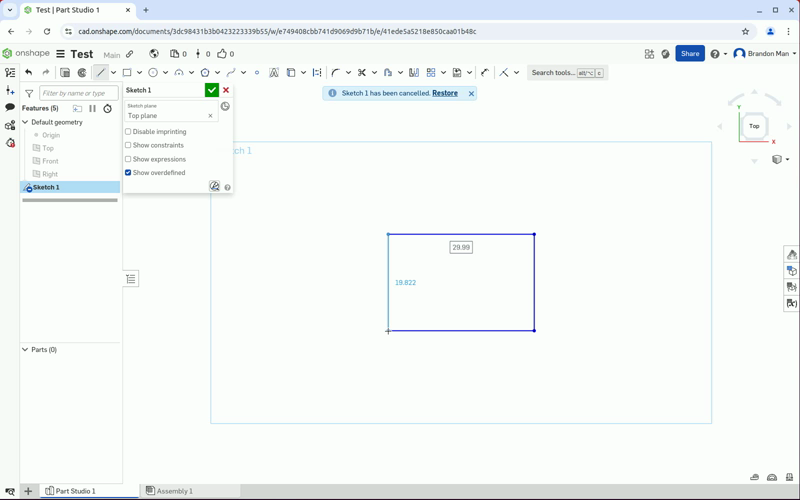
click(388, 330)
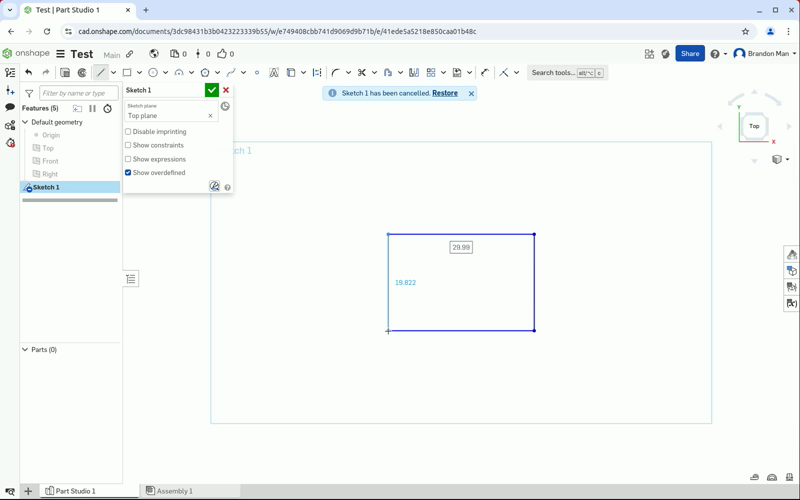
key(esc)
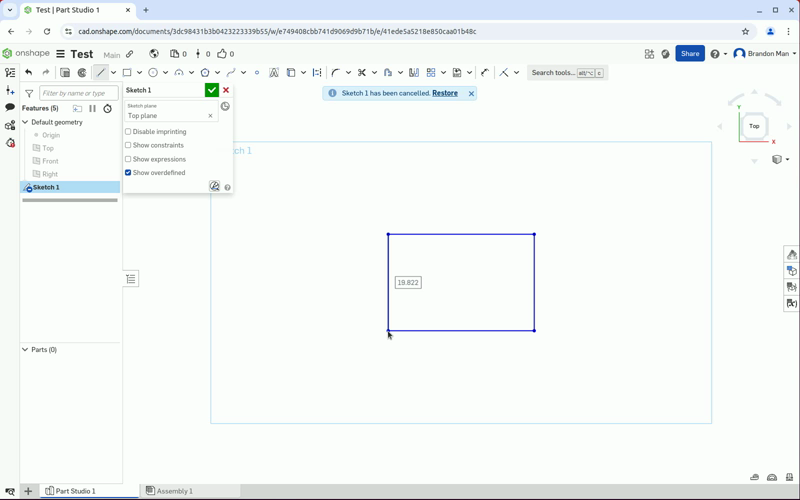
mouse_move(401, 246)
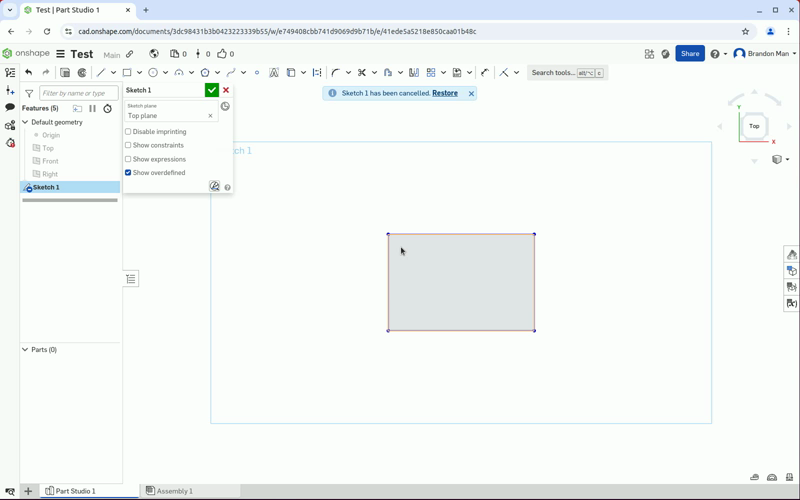
click(401, 246)
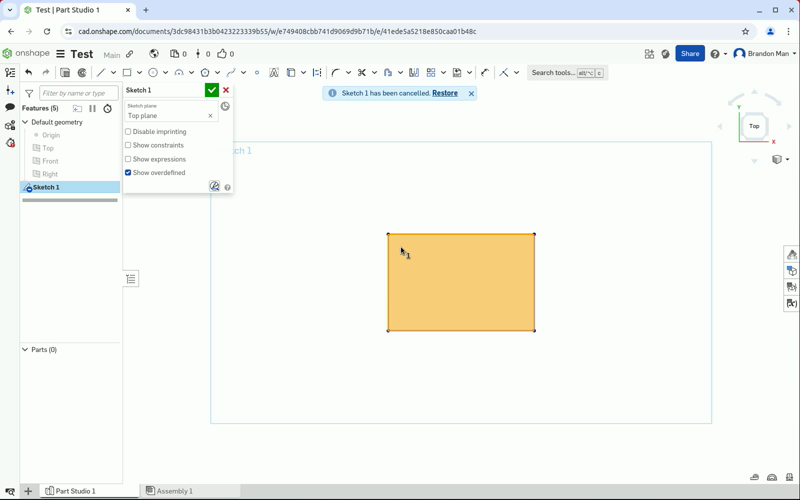
mouse_move(73, 352)
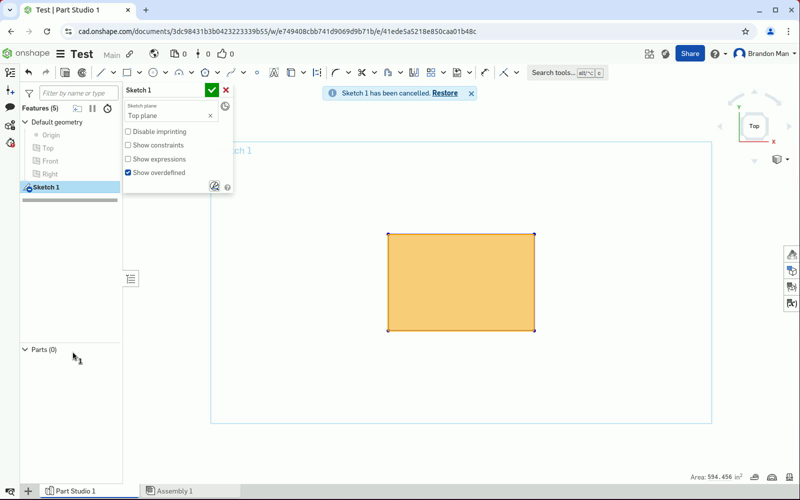
key(shift+y)
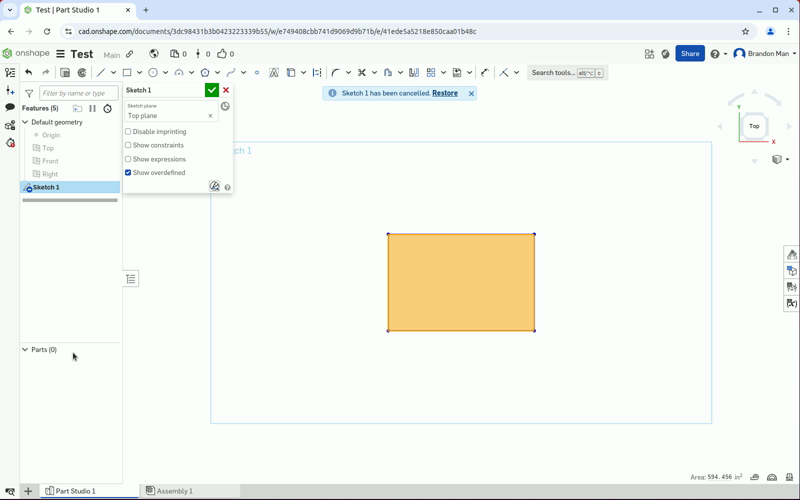
key(shift+e)
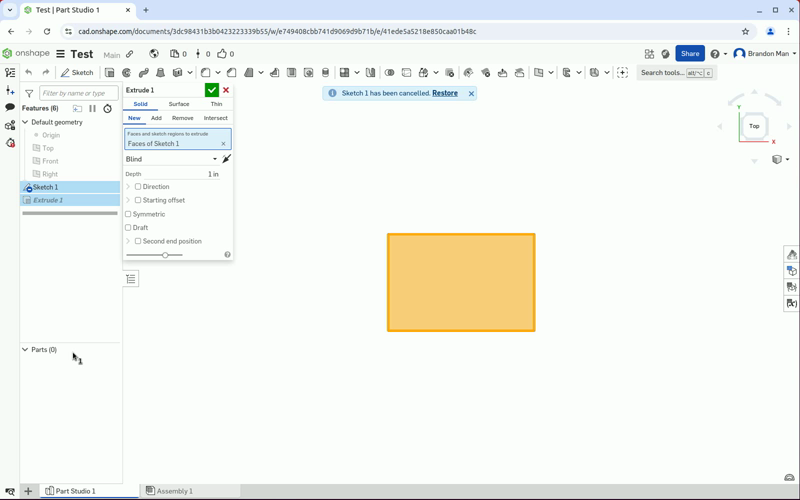
mouse_move(143, 106)
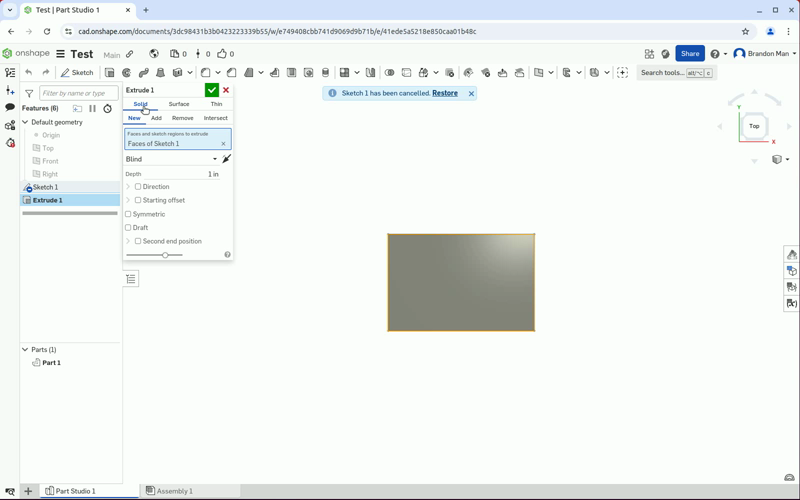
click(143, 106)
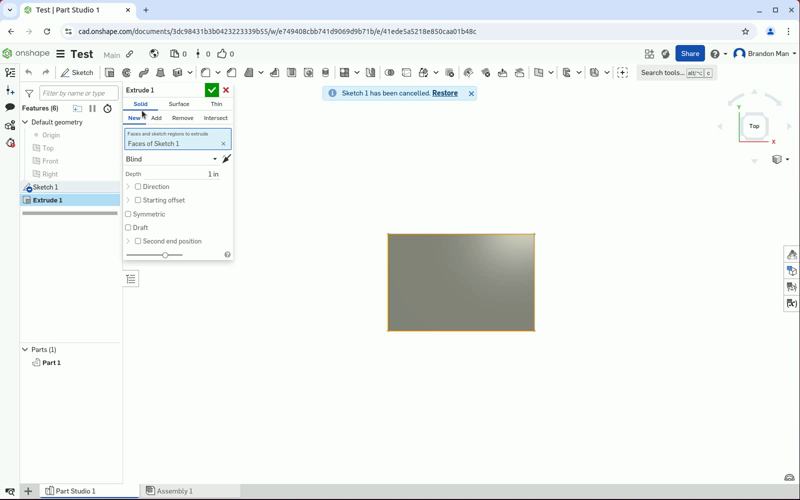
mouse_move(137, 120)
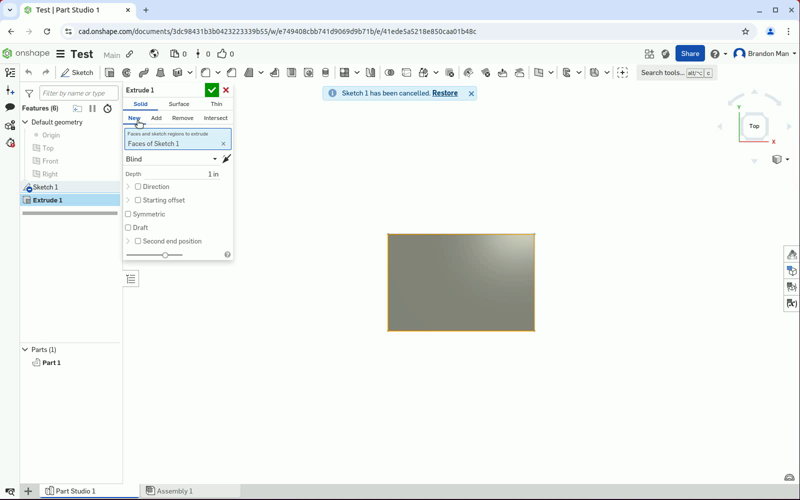
click(137, 120)
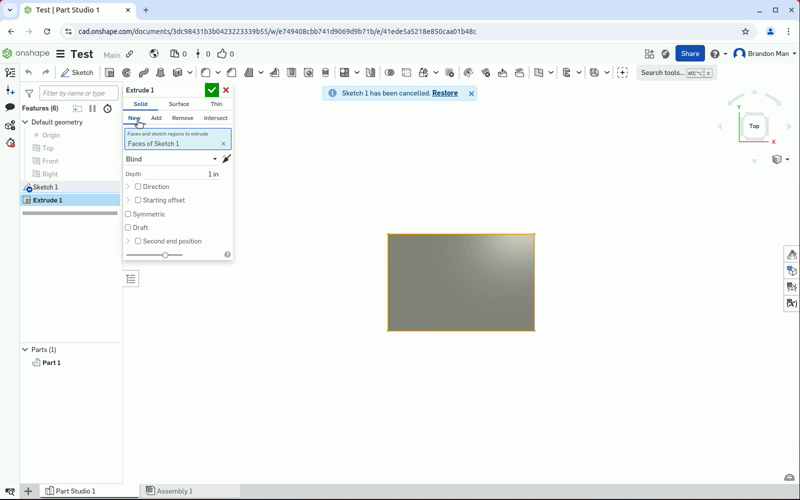
key(tab, 4)
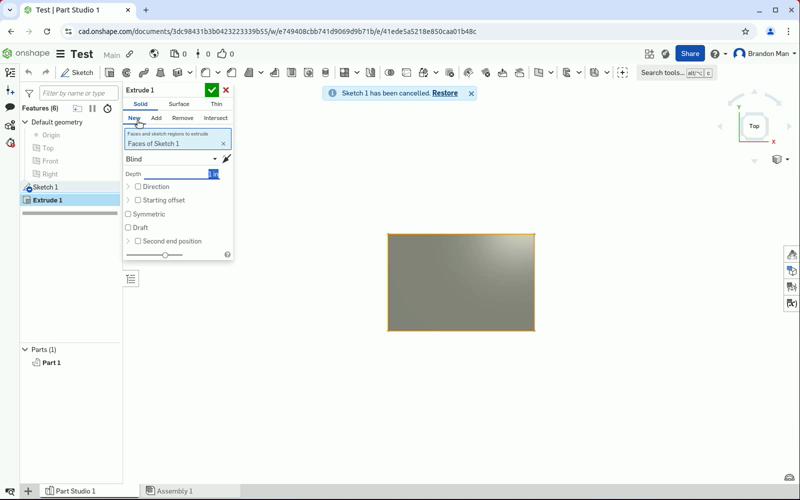
text(2.648)
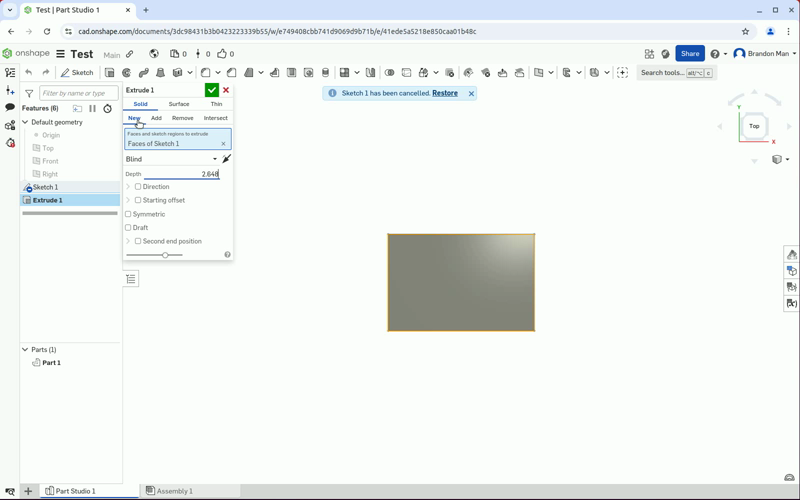
key(enter)
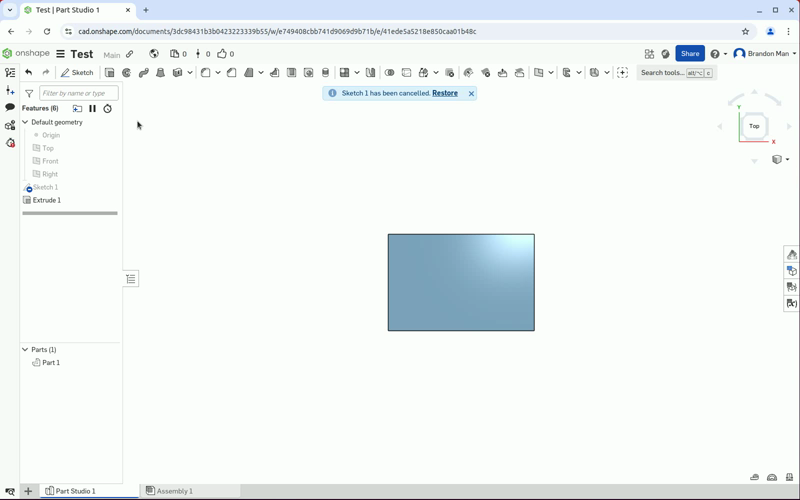
key(shift+h)
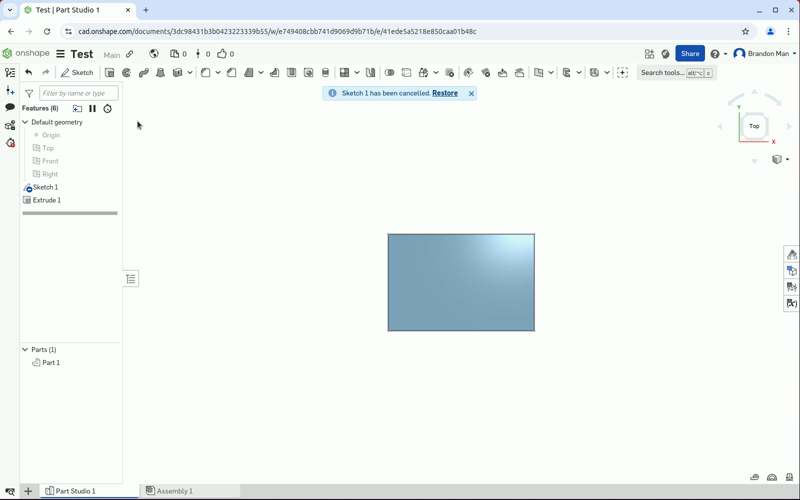
key(shift+h)
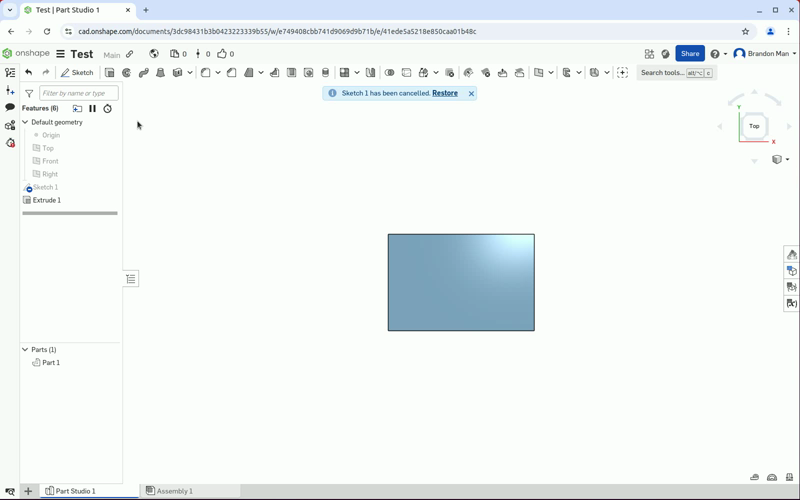
mouse_move(73, 189)
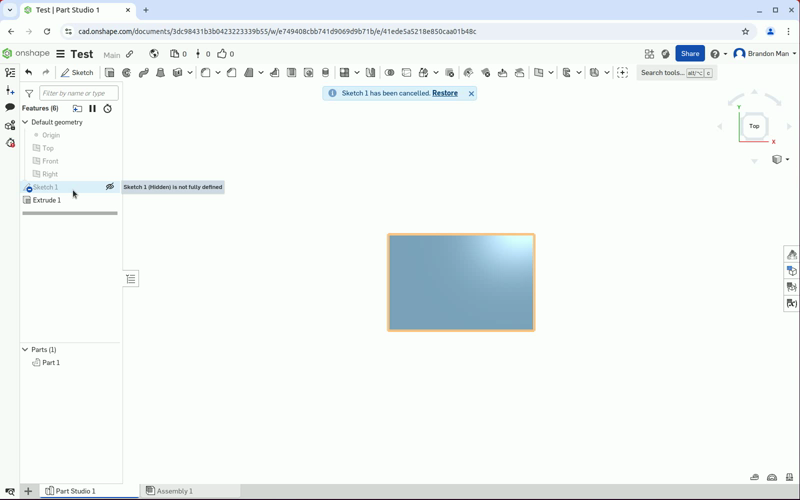
click(73, 189)
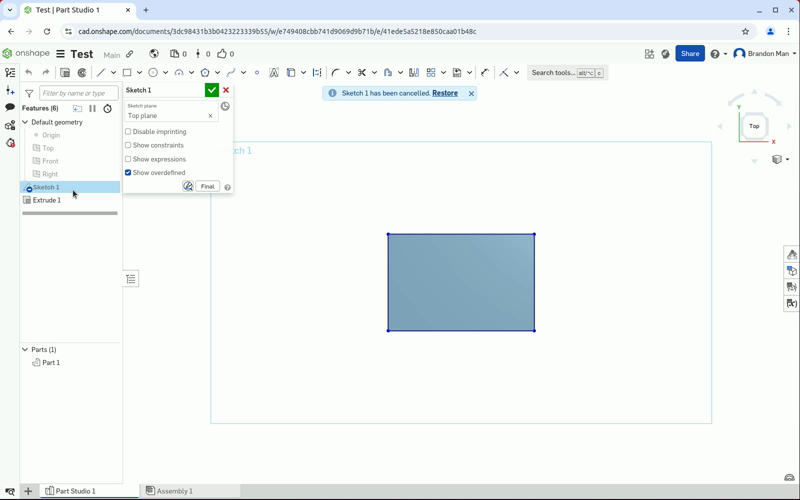
mouse_move(229, 92)
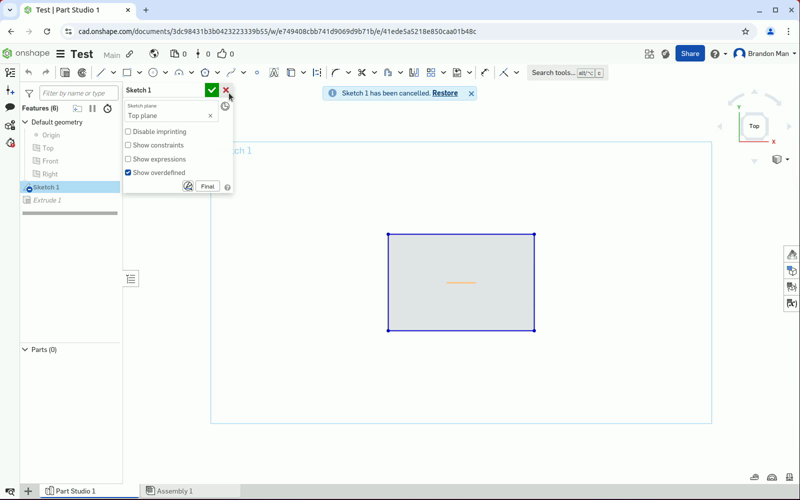
click(229, 92)
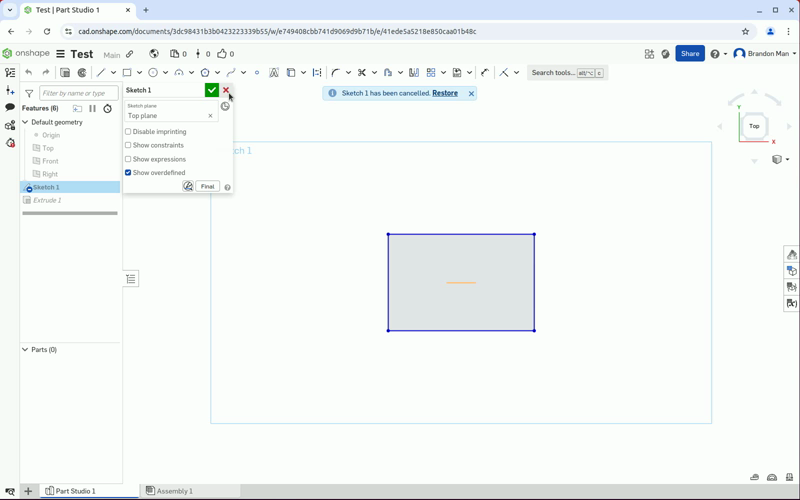
key(shift+s)
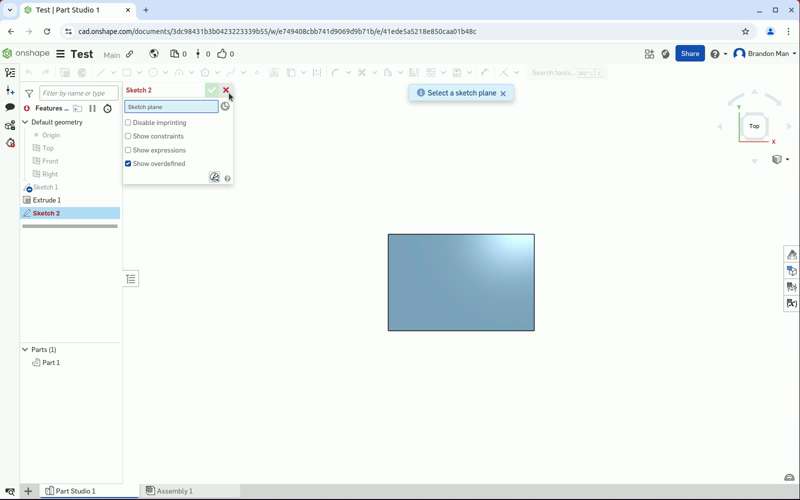
mouse_move(73, 150)
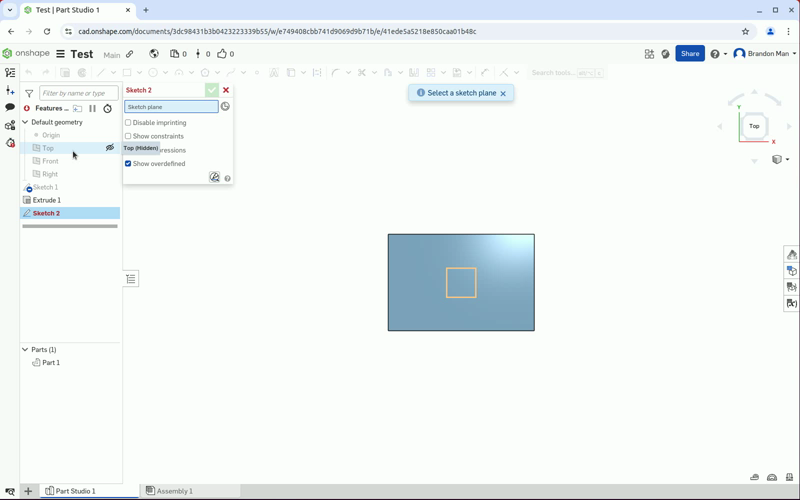
click(73, 150)
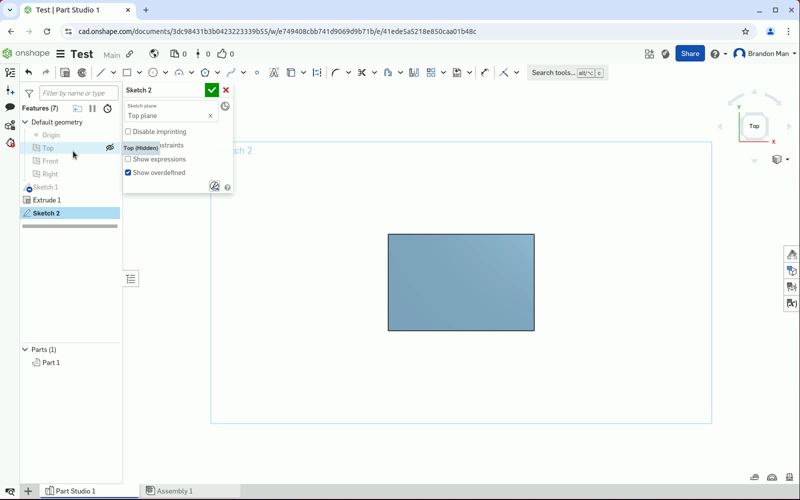
mouse_move(73, 352)
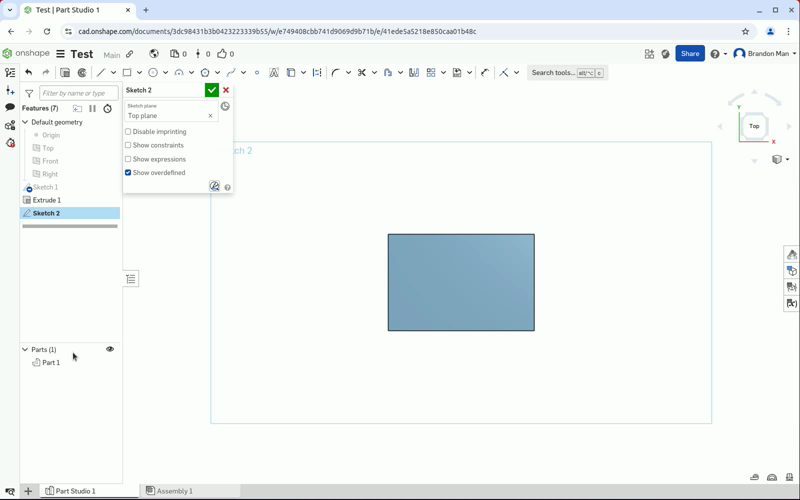
key(y)
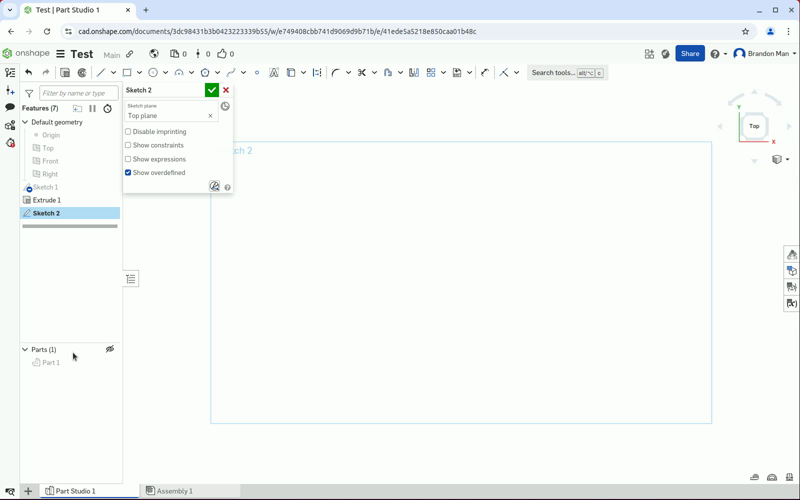
key(c)
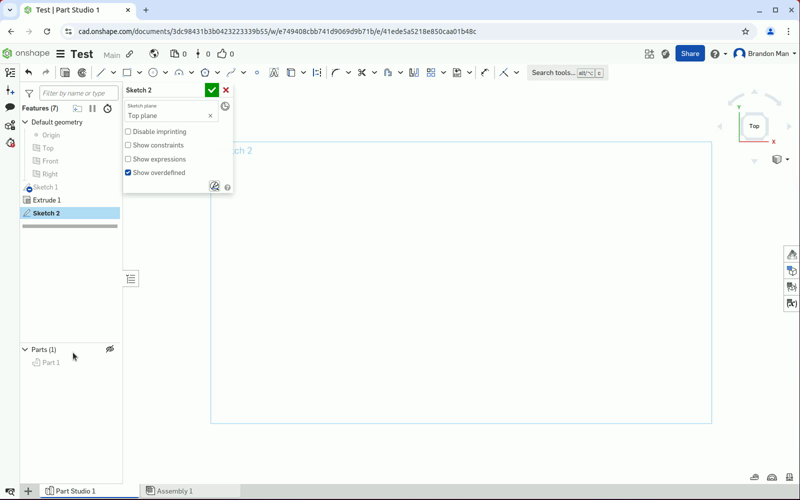
key_down(shift)
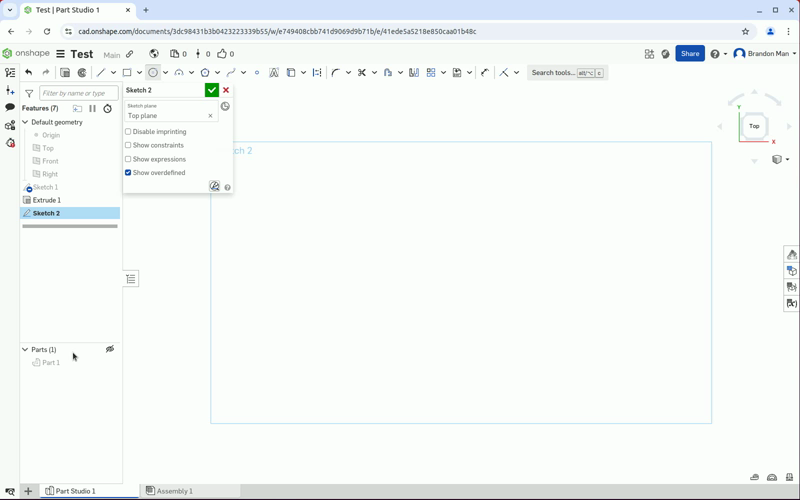
mouse_move(517, 282)
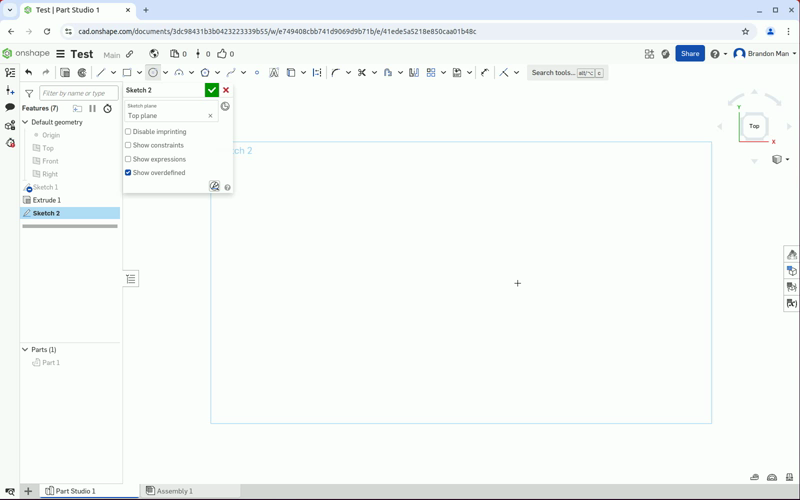
click(517, 282)
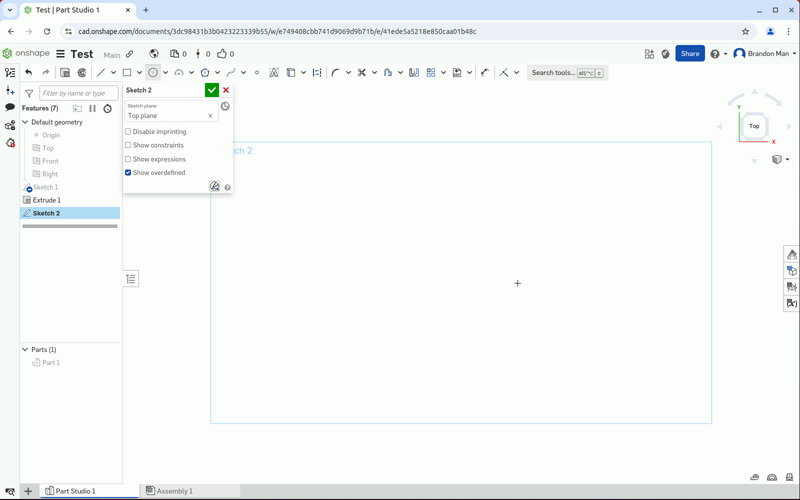
key_up(shift)
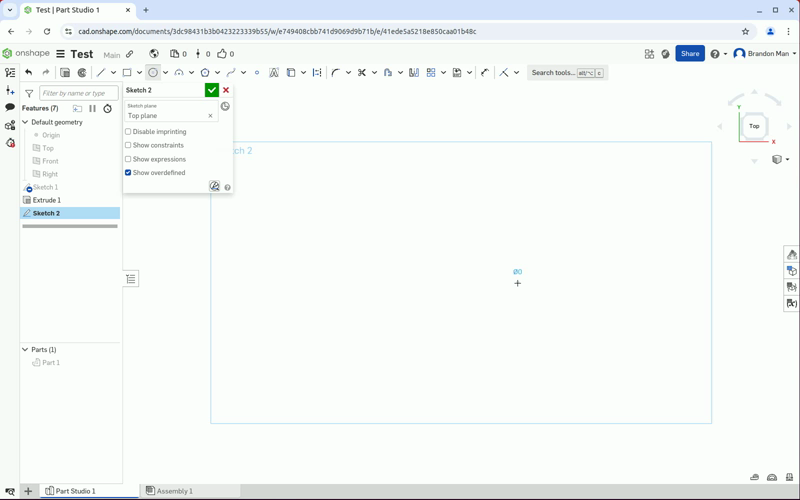
mouse_move(574, 282)
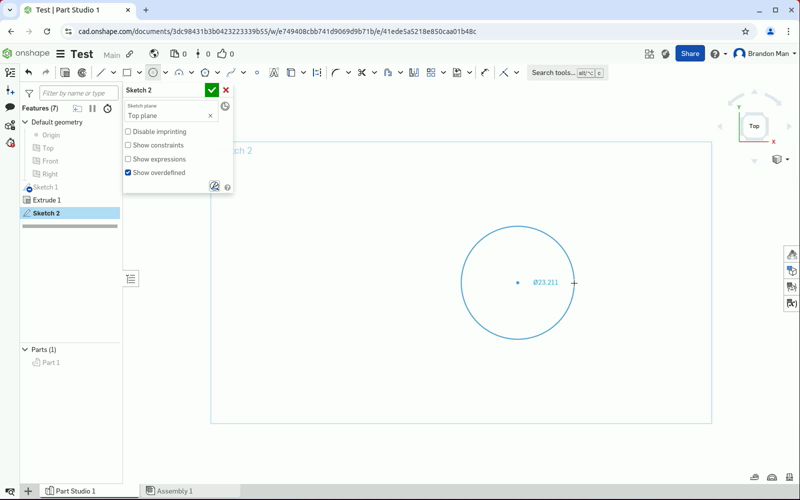
click(574, 282)
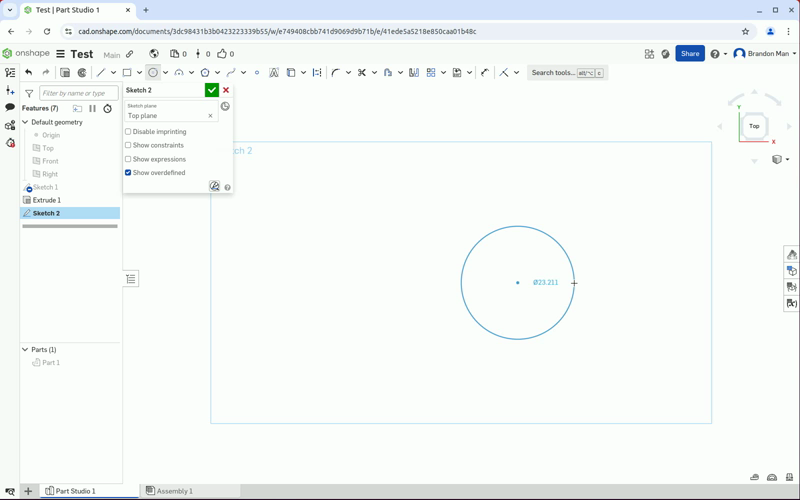
key(esc)
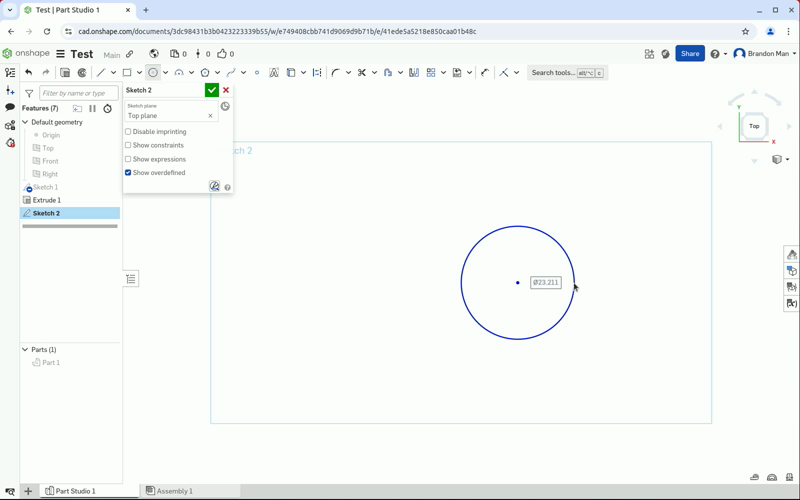
mouse_move(541, 303)
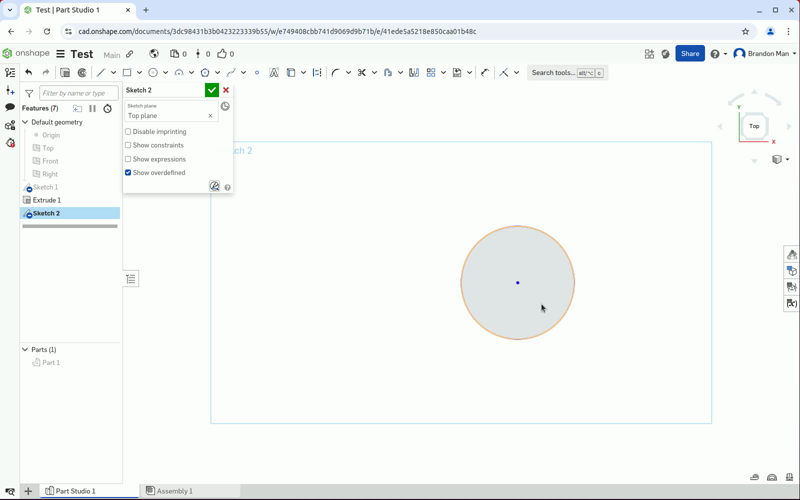
click(541, 303)
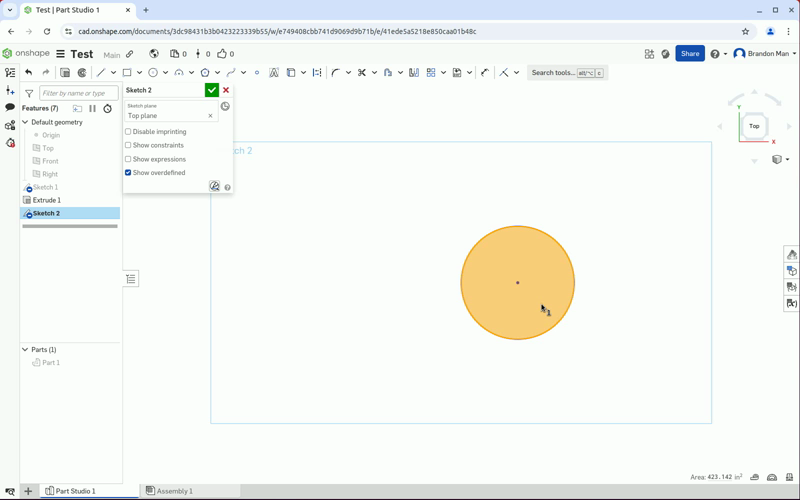
mouse_move(73, 352)
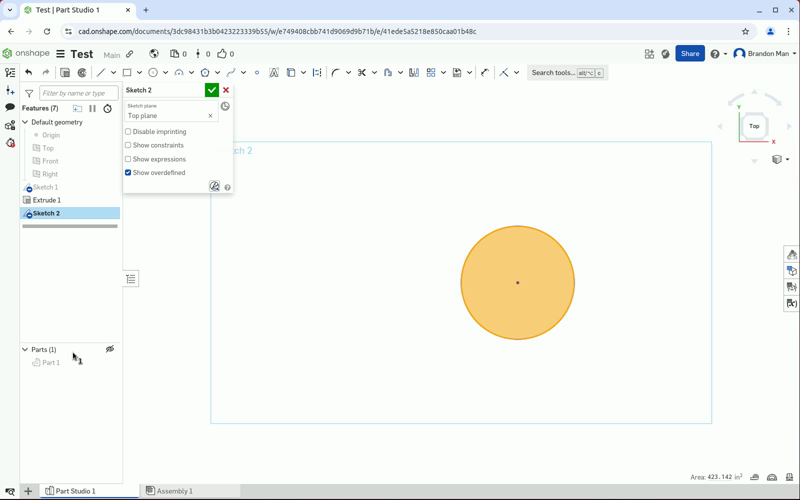
key(shift+y)
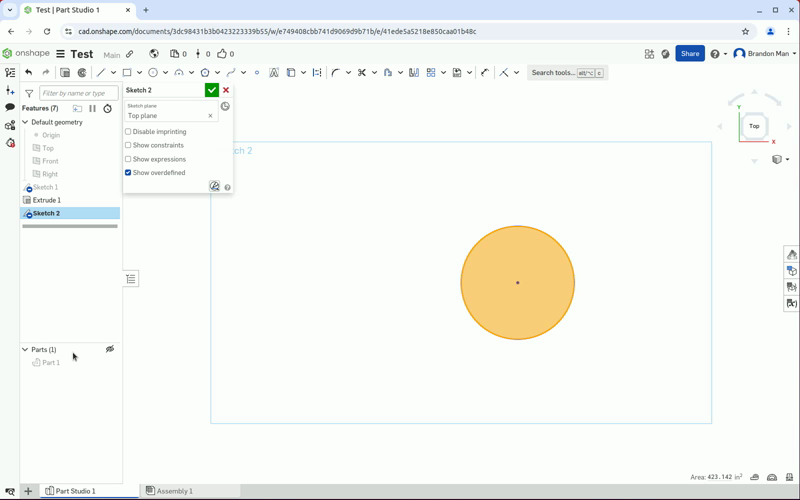
key(shift+e)
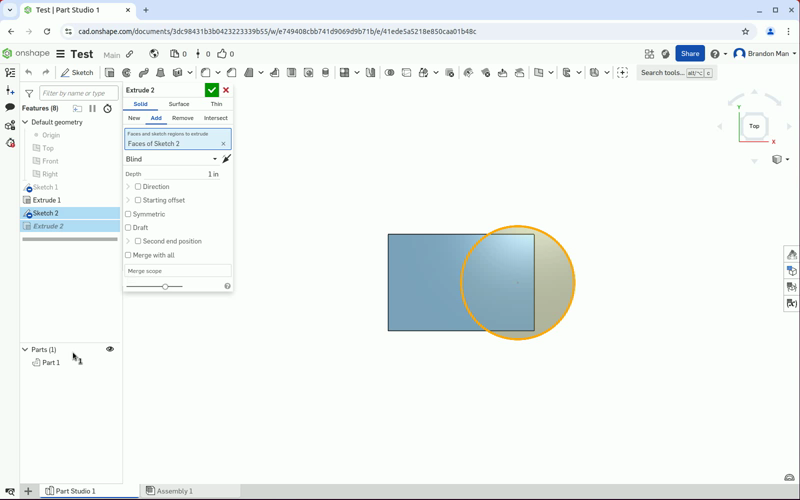
mouse_move(143, 106)
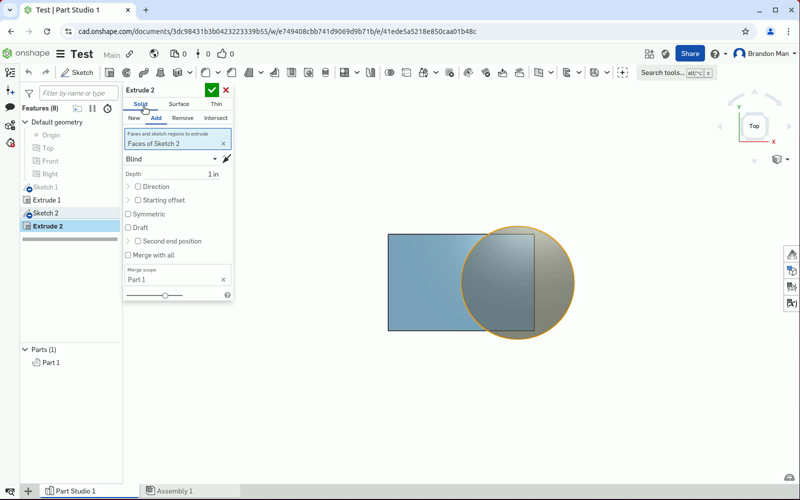
click(143, 106)
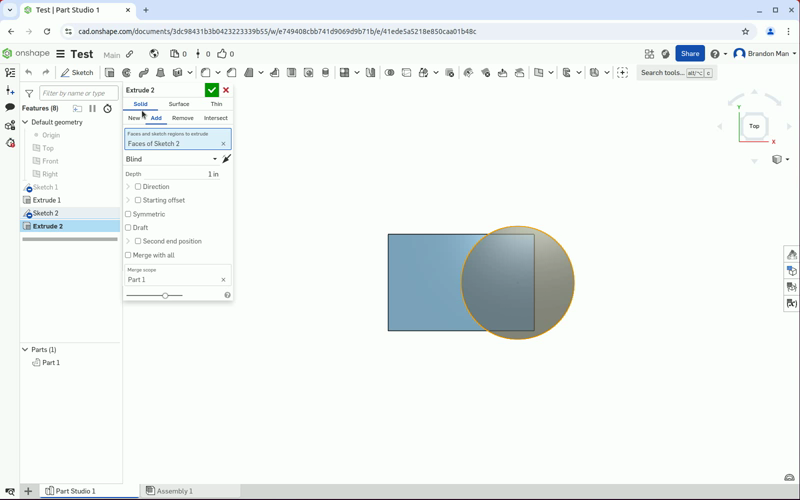
mouse_move(137, 120)
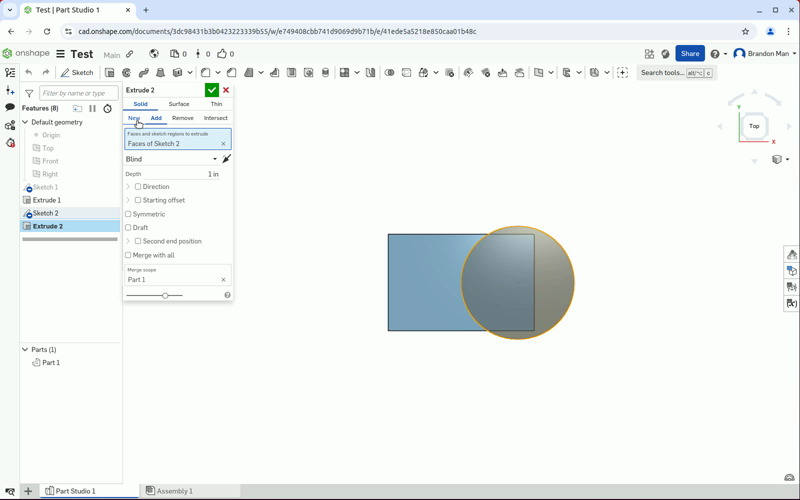
click(137, 120)
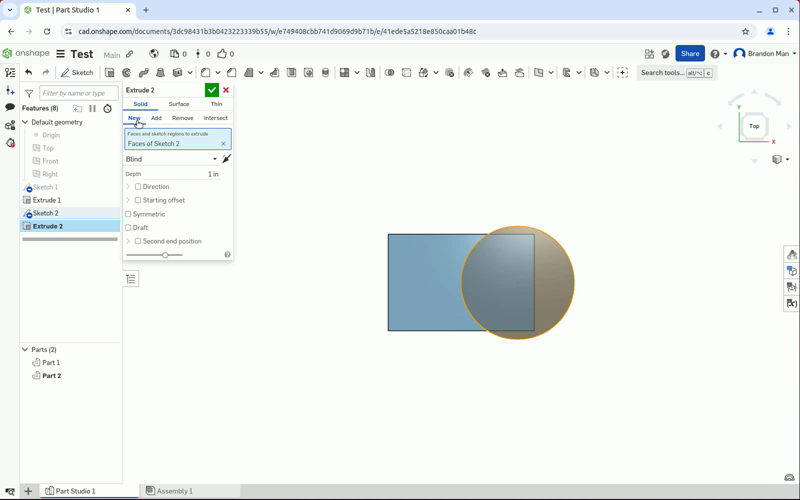
key(tab, 4)
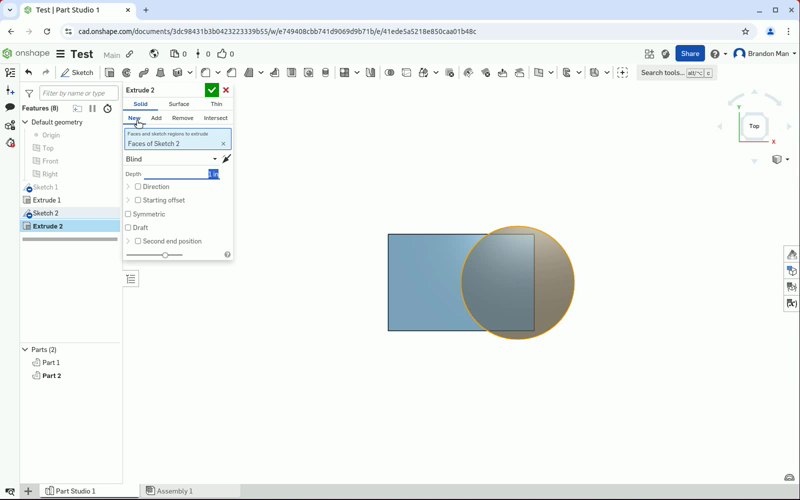
text(12.998)
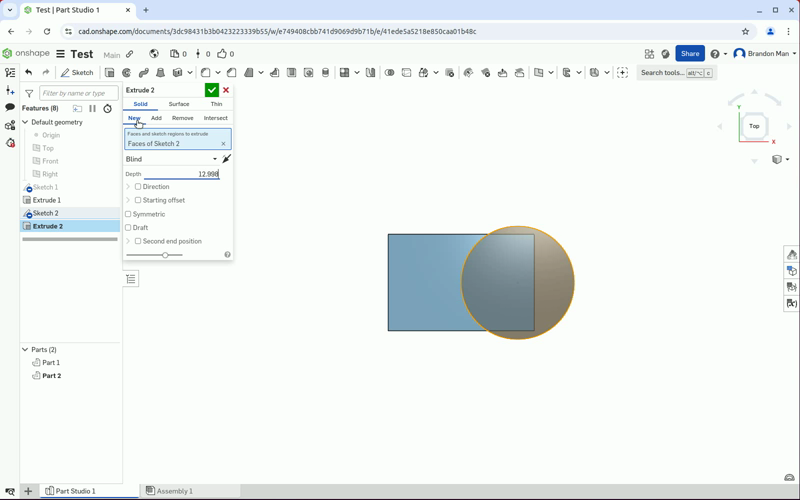
key(enter)
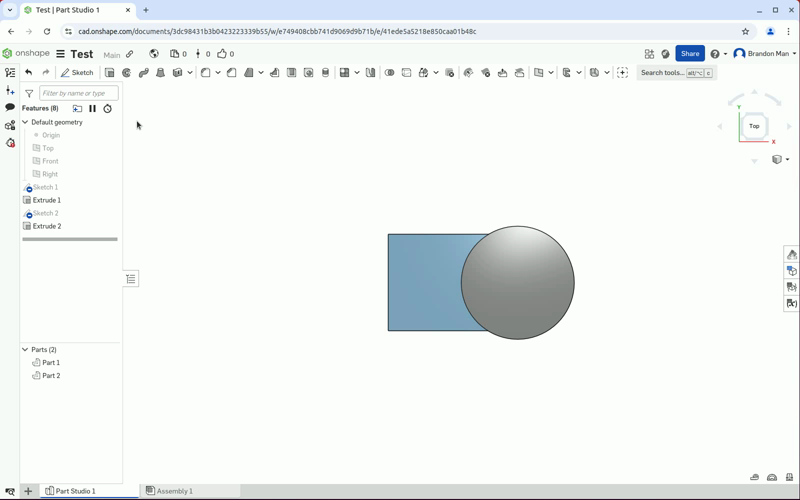
key(shift+h)
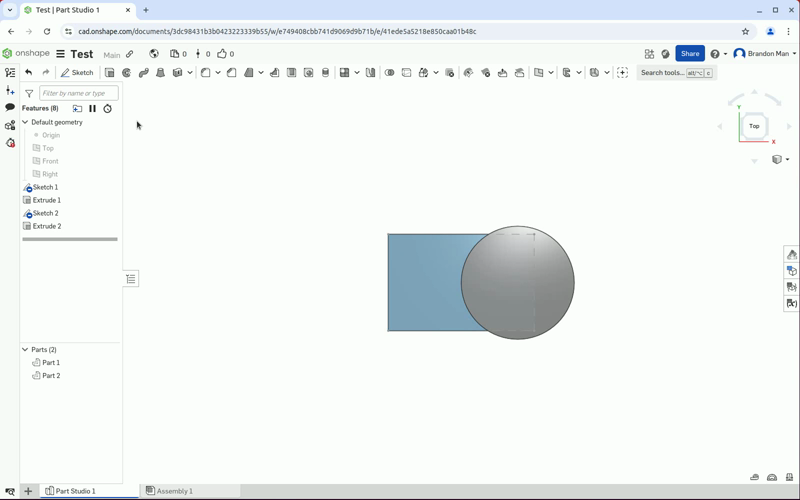
key(shift+h)
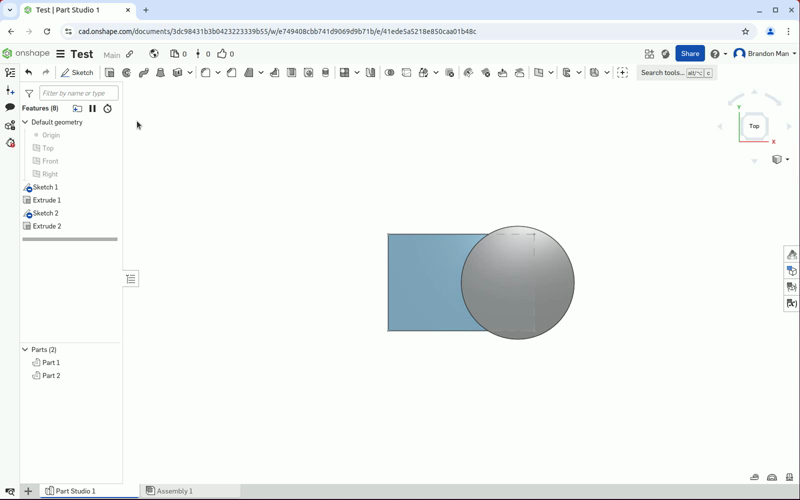
key(shift+7)
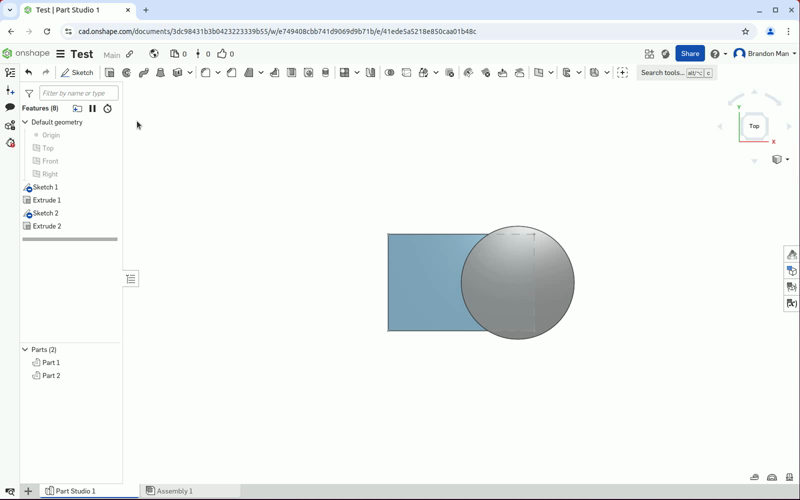
key(up, 3)
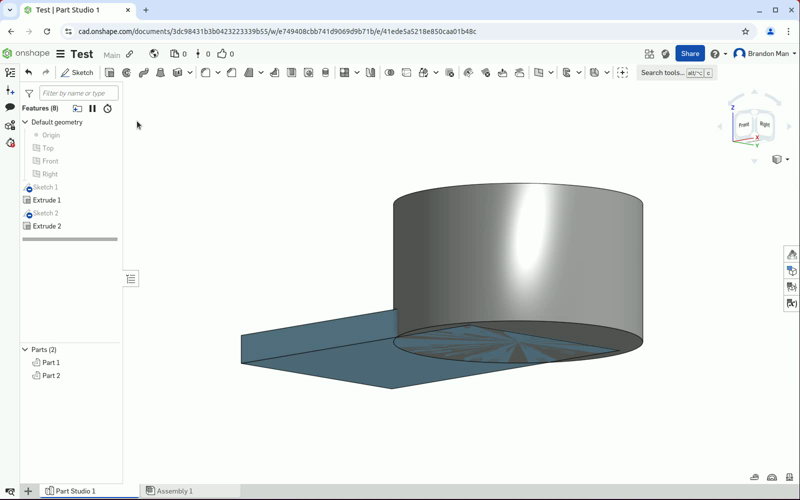
key(left, 3)
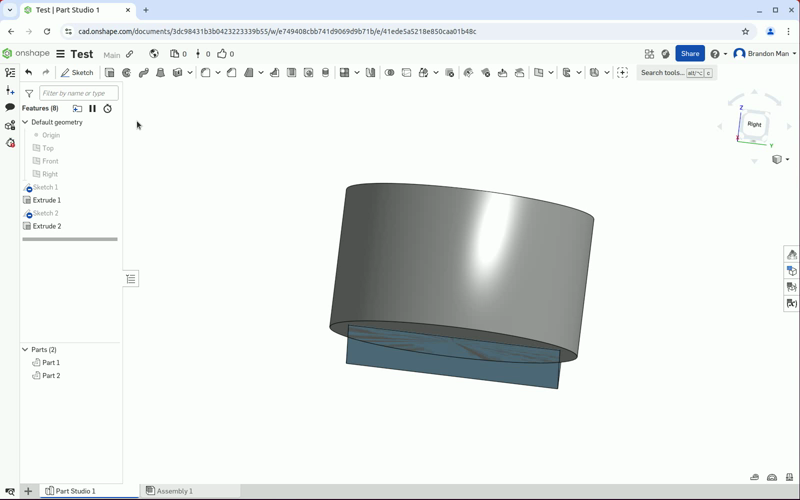
key(right, 3)
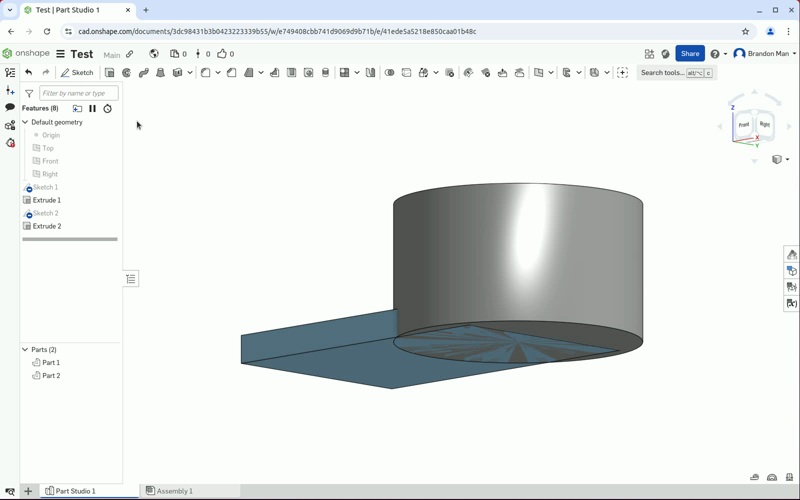
key(down, 3)
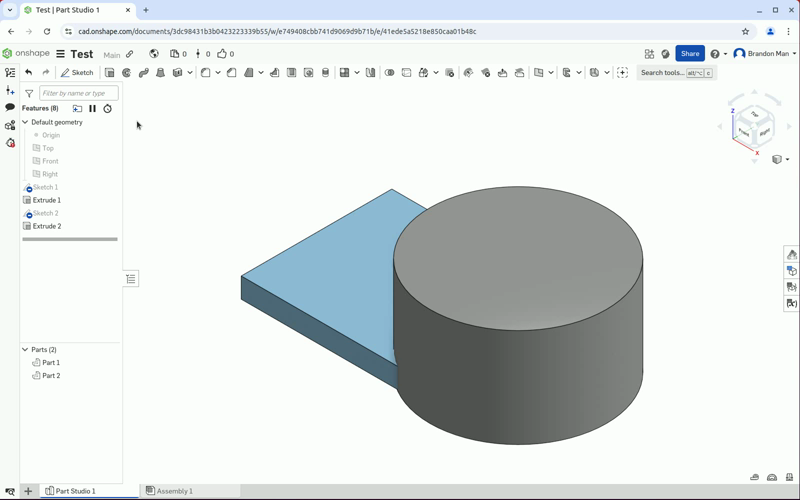
mouse_move(73, 189)
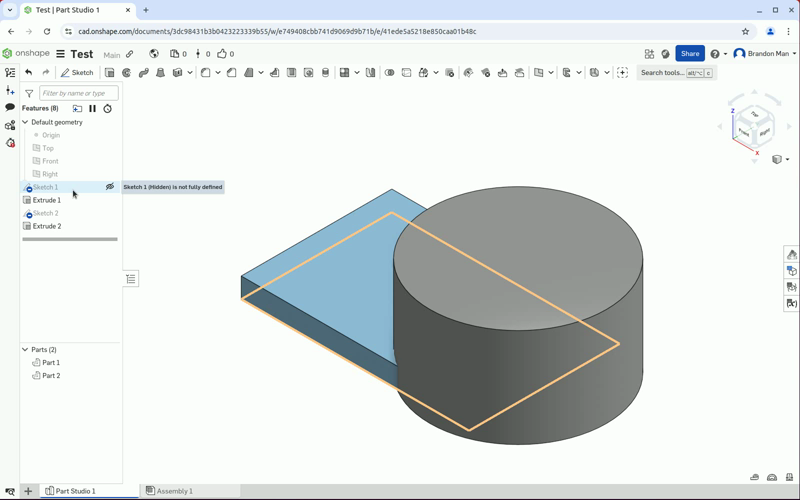
click(73, 189)